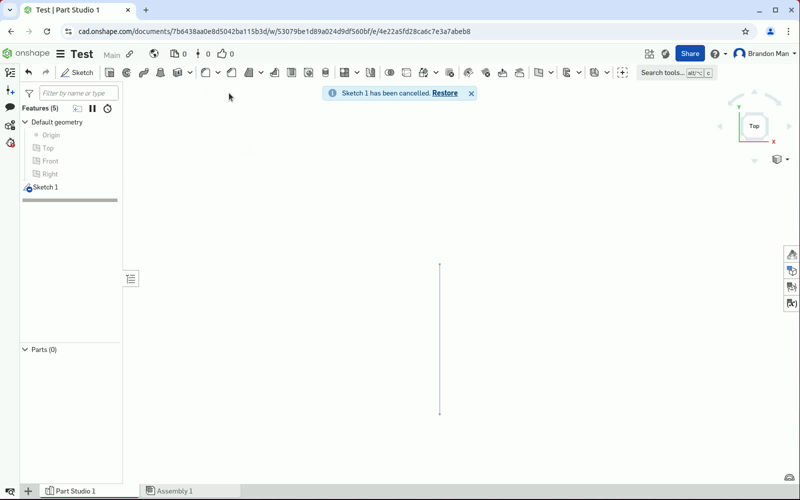
key(shift+h)
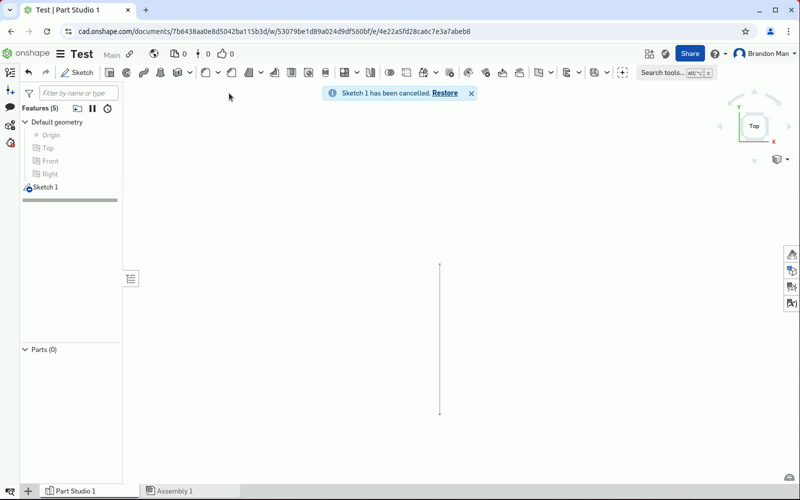
key(shift+s)
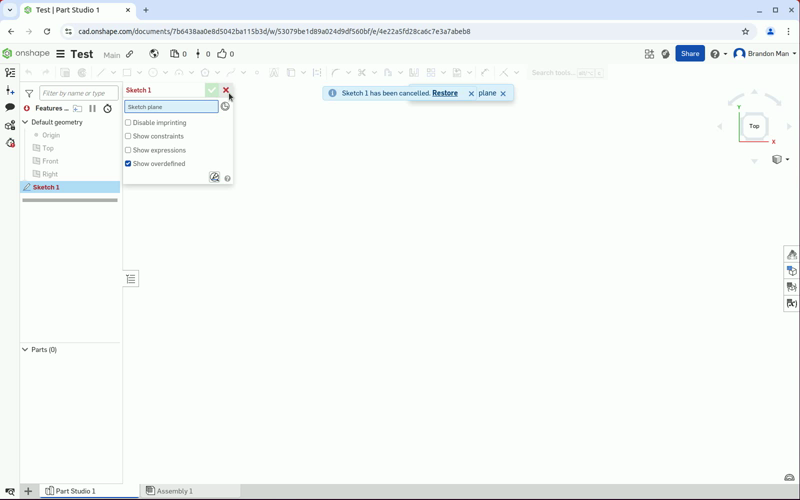
mouse_move(73, 150)
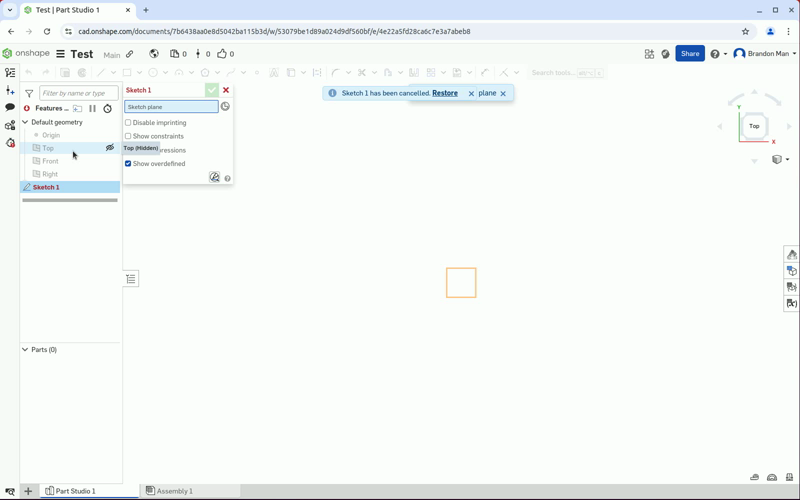
click(73, 150)
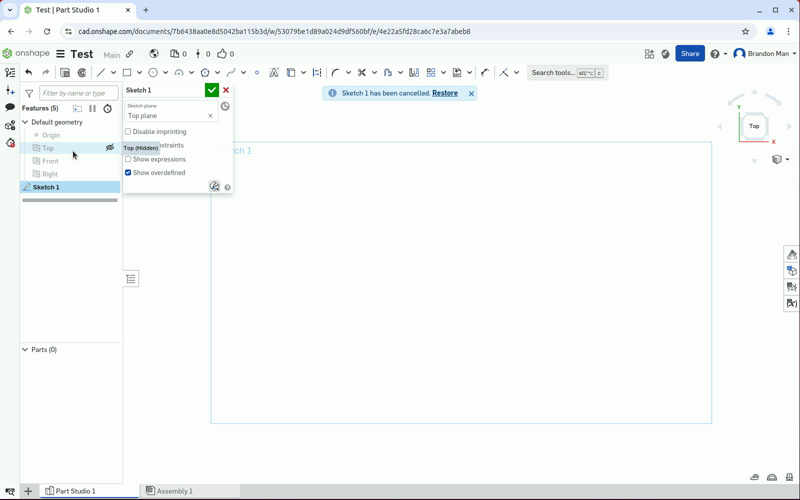
mouse_move(73, 352)
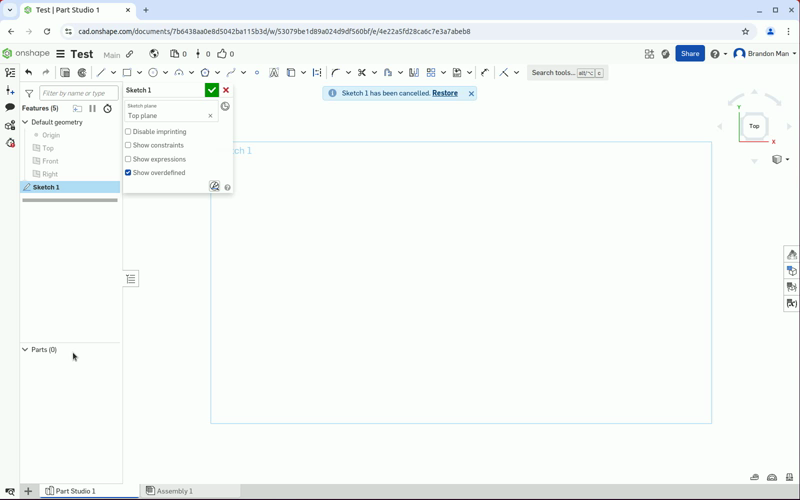
key(y)
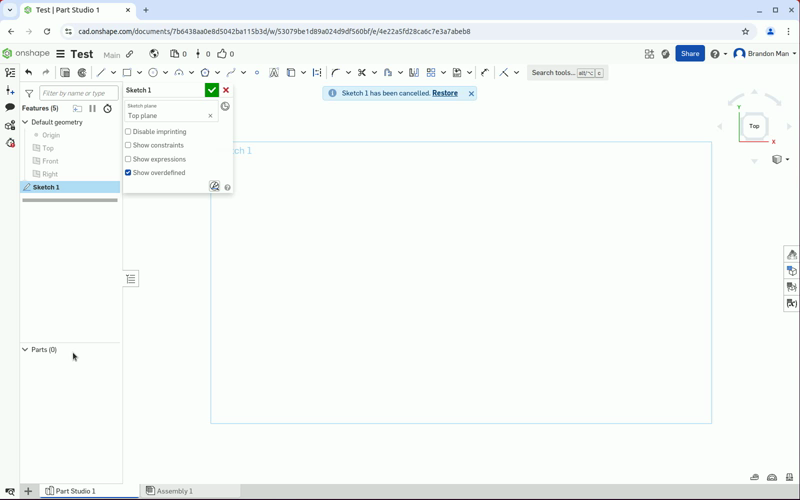
key(l)
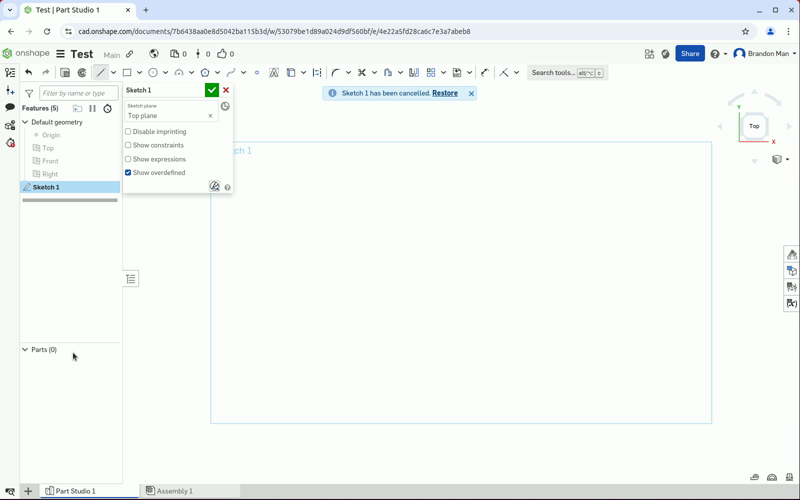
key_down(shift)
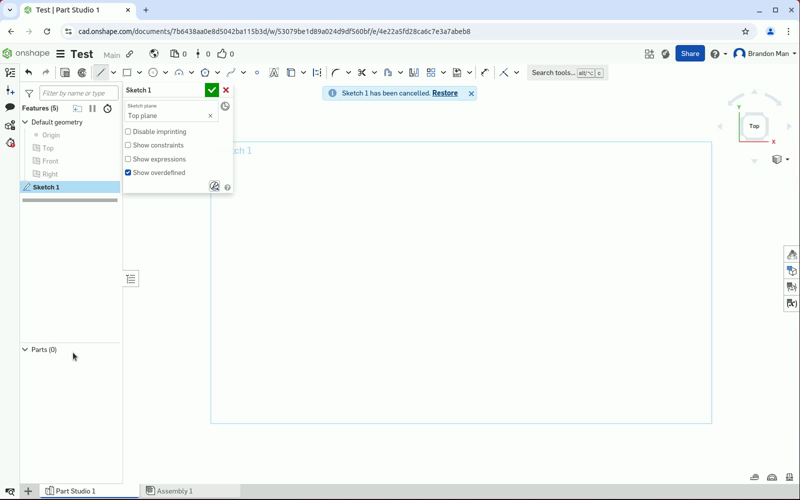
mouse_move(399, 326)
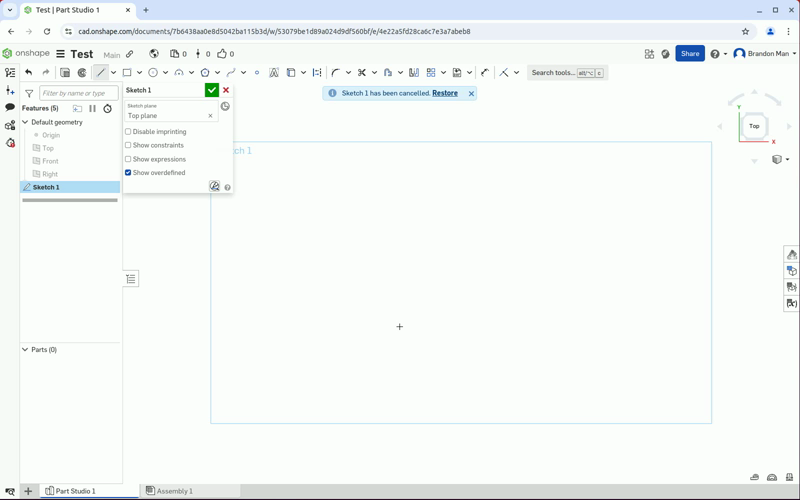
click(399, 326)
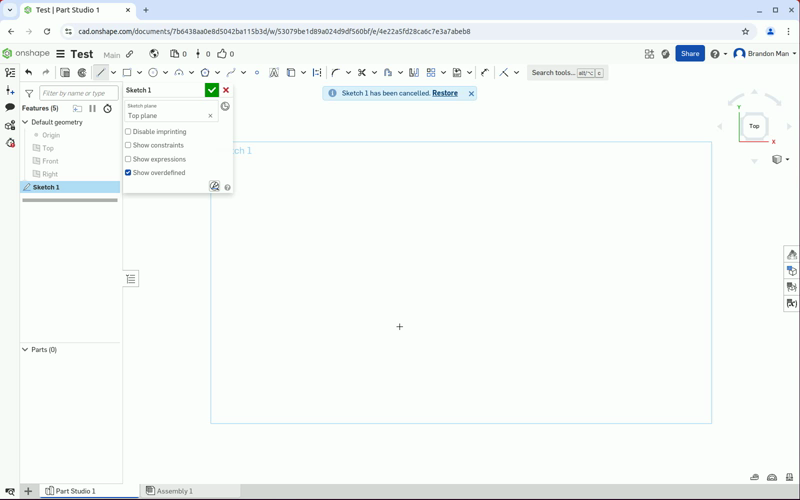
key_up(shift)
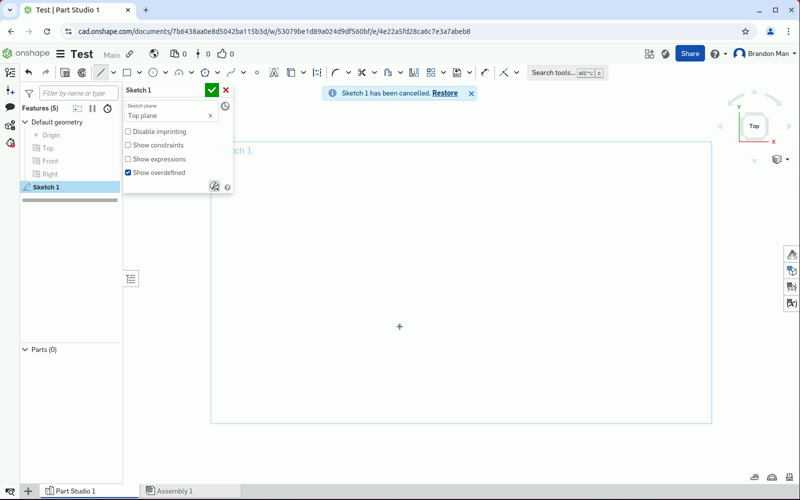
key_down(shift)
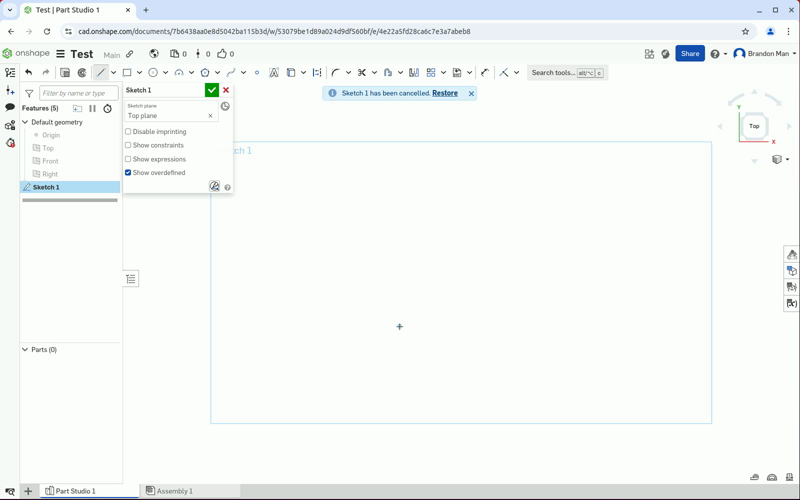
mouse_move(513, 326)
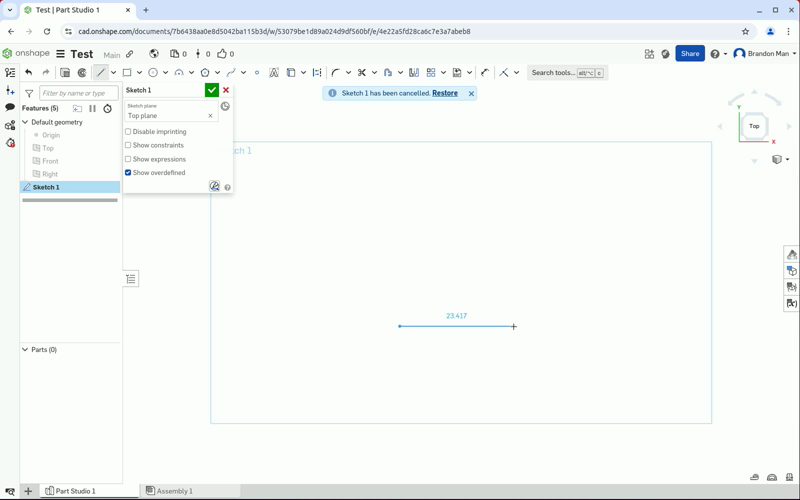
click(513, 326)
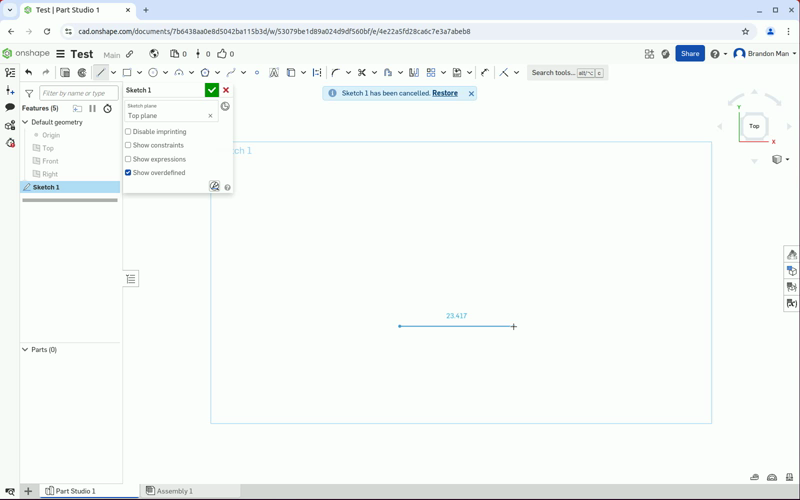
key_up(shift)
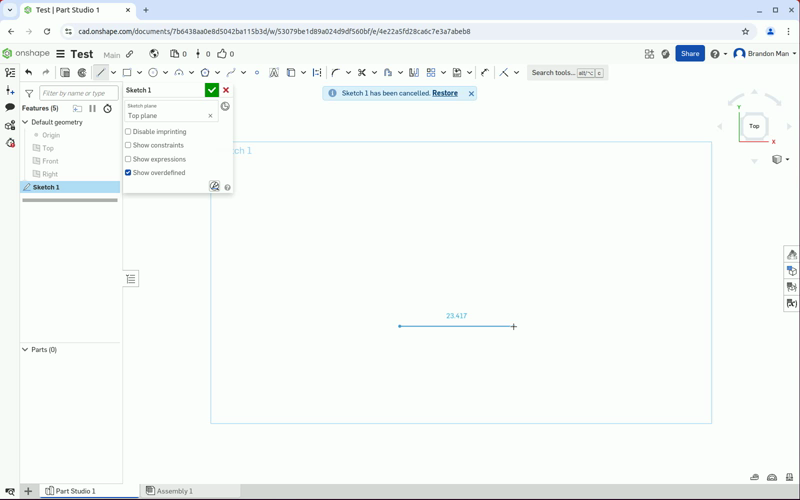
key_down(shift)
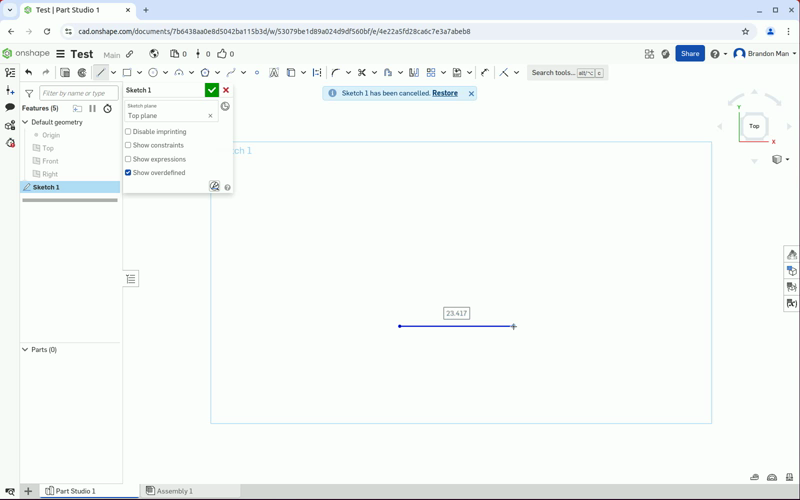
mouse_move(513, 230)
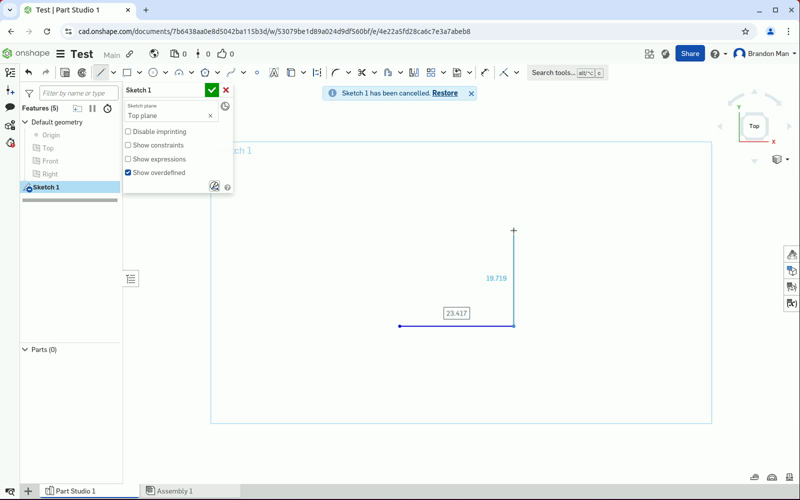
click(513, 230)
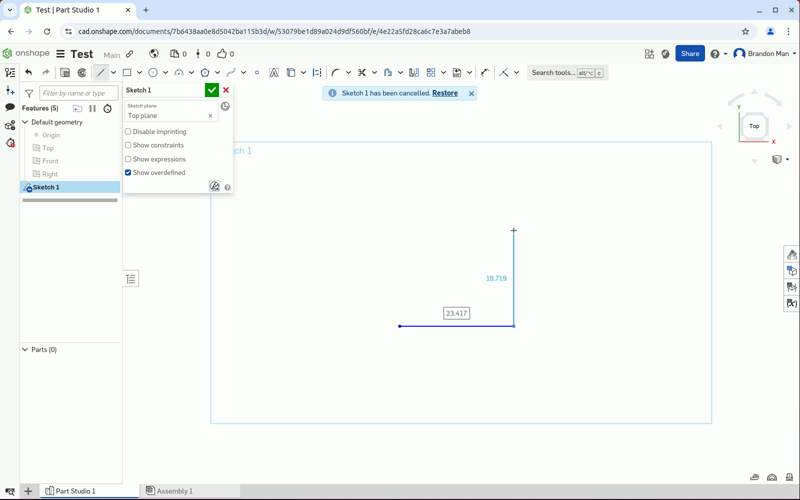
key_up(shift)
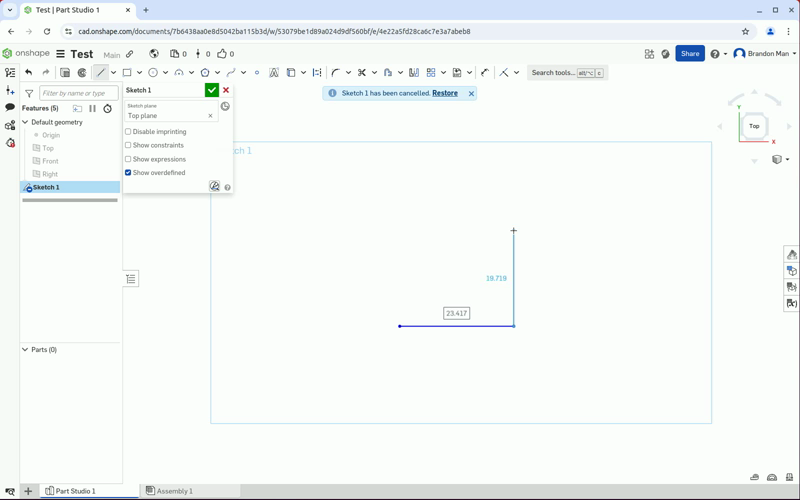
key_down(shift)
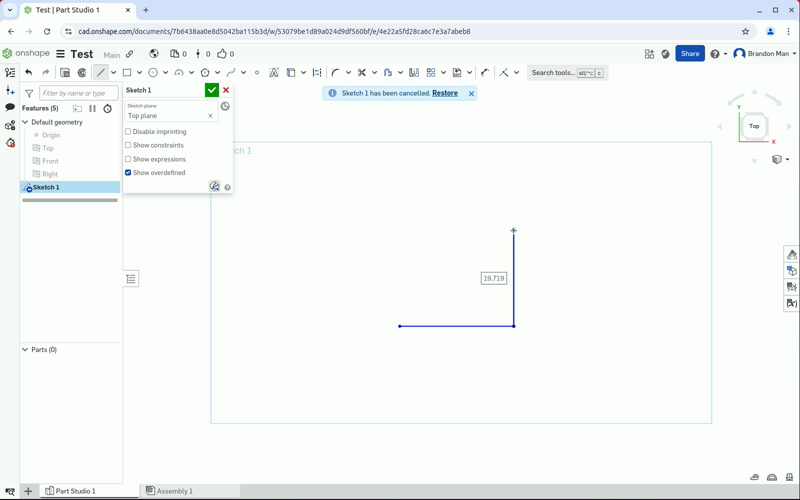
mouse_move(399, 230)
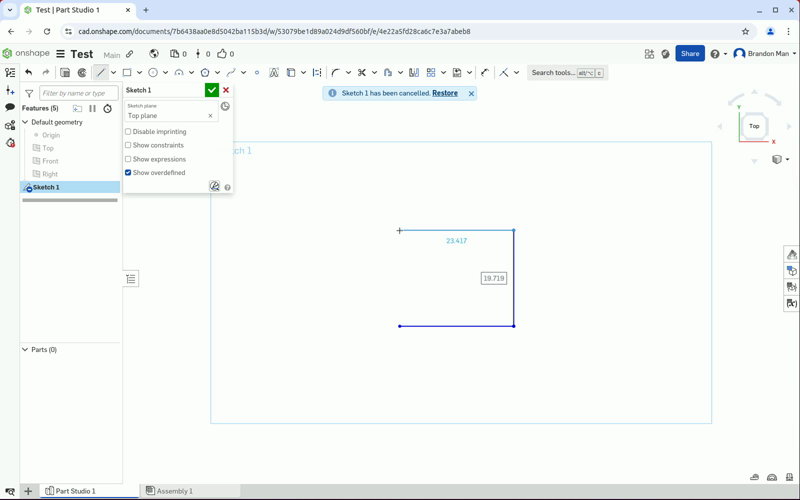
click(399, 230)
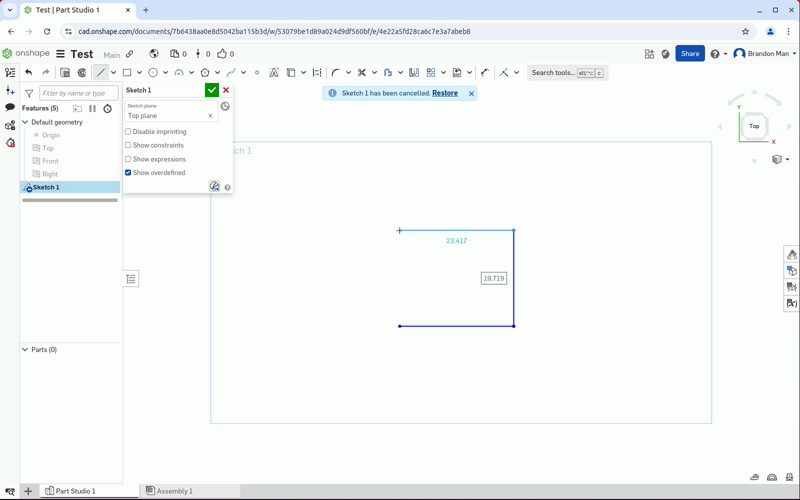
key_up(shift)
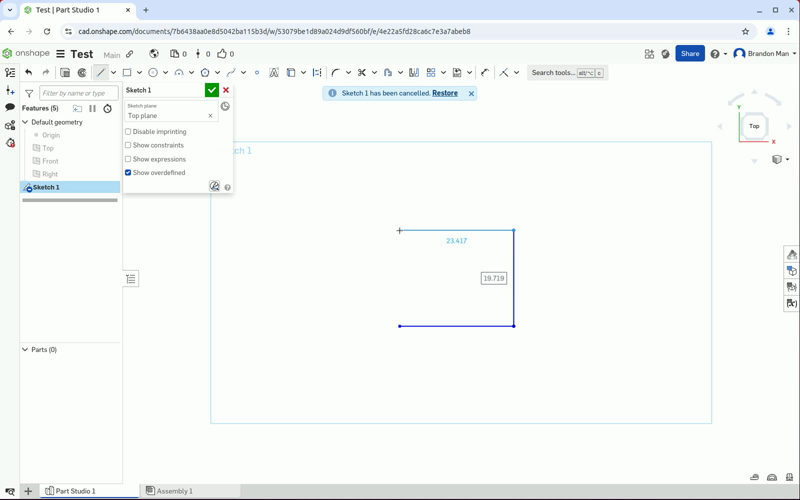
key_down(shift)
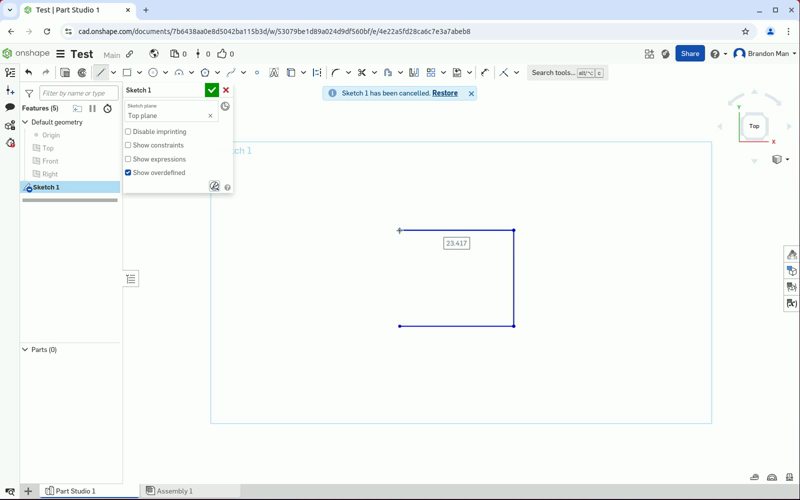
mouse_move(399, 326)
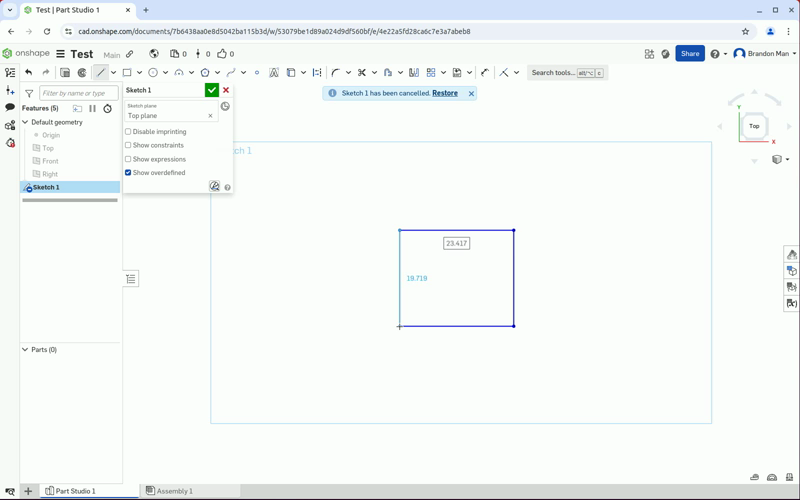
key_up(shift)
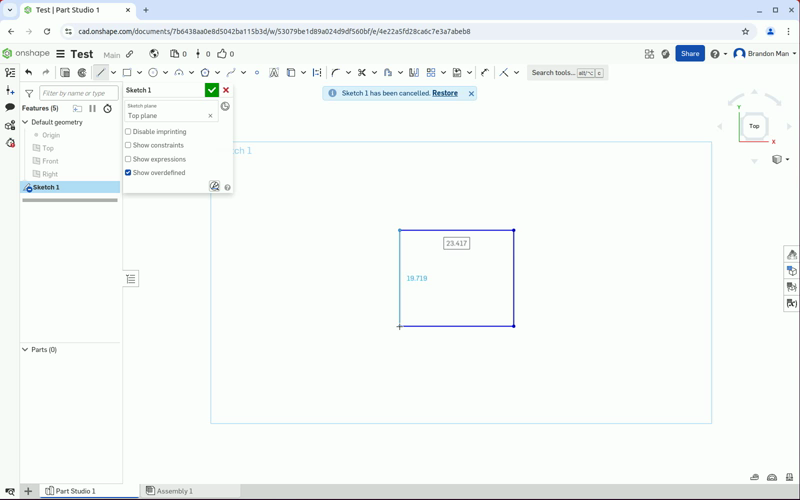
click(399, 326)
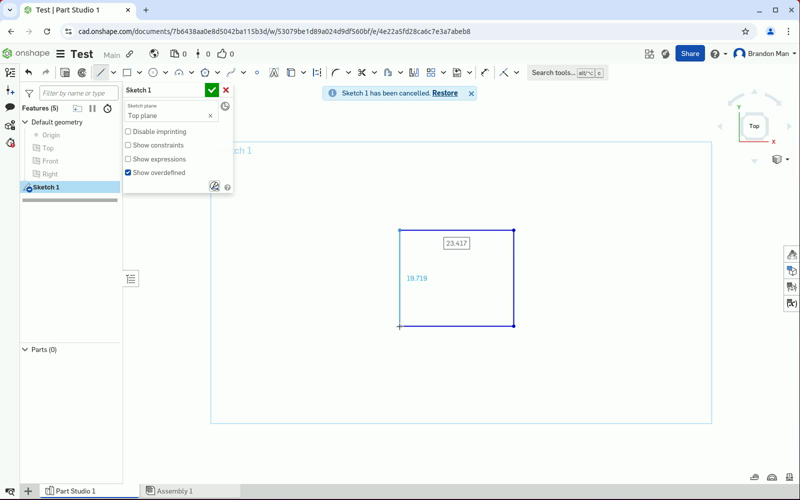
key(esc)
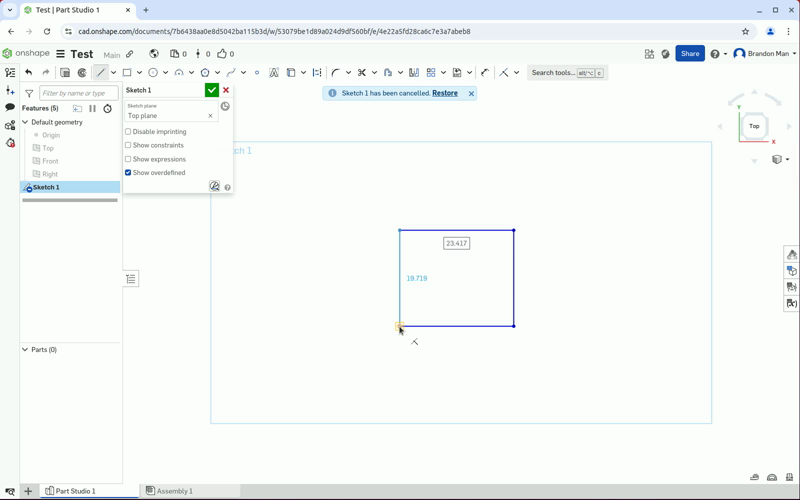
mouse_move(490, 275)
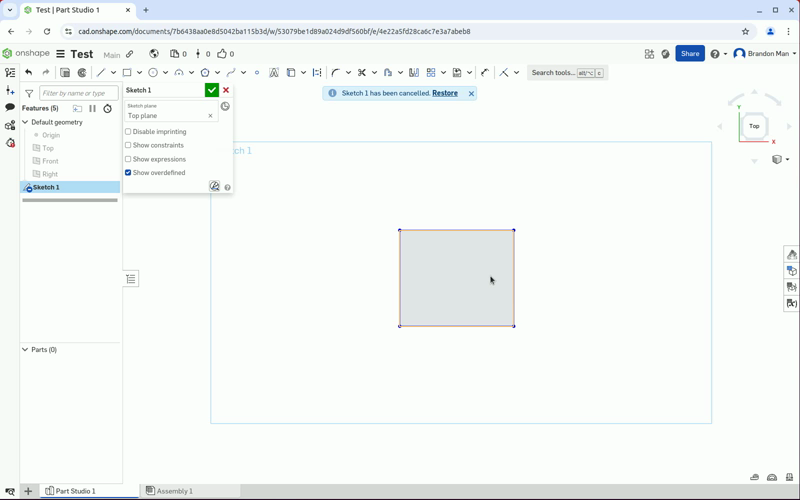
click(490, 275)
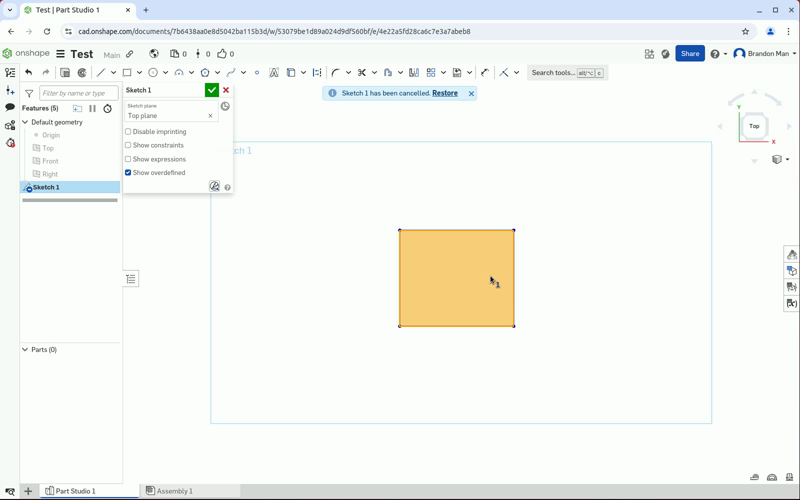
mouse_move(73, 352)
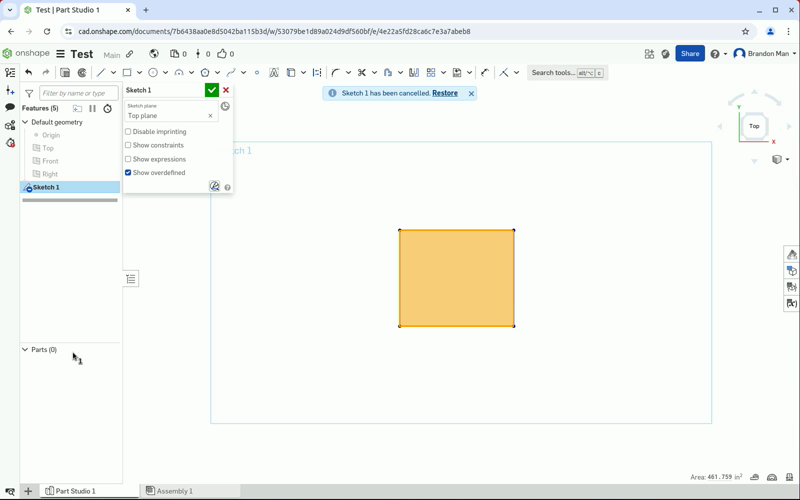
key(shift+y)
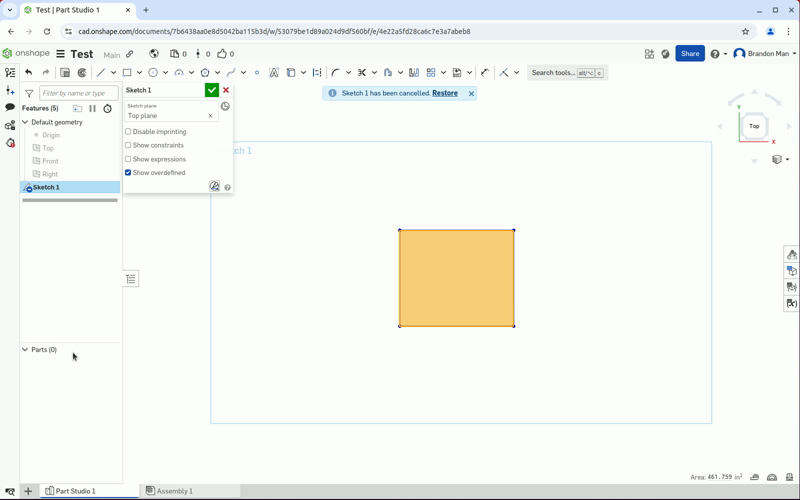
key(shift+e)
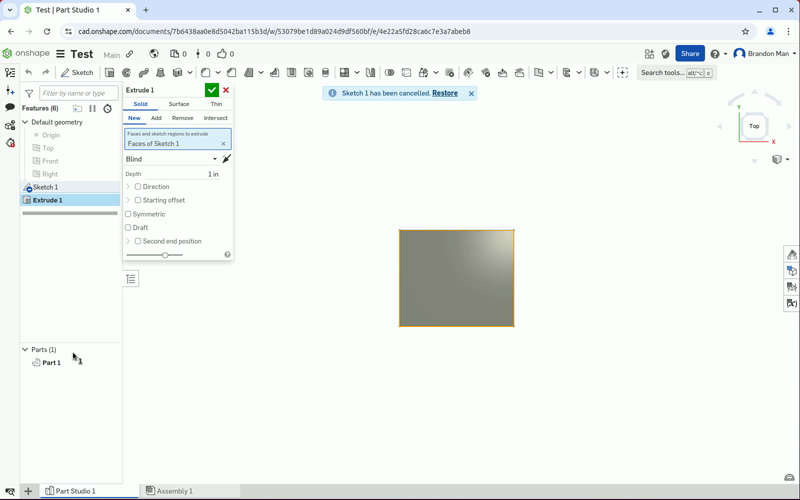
mouse_move(143, 106)
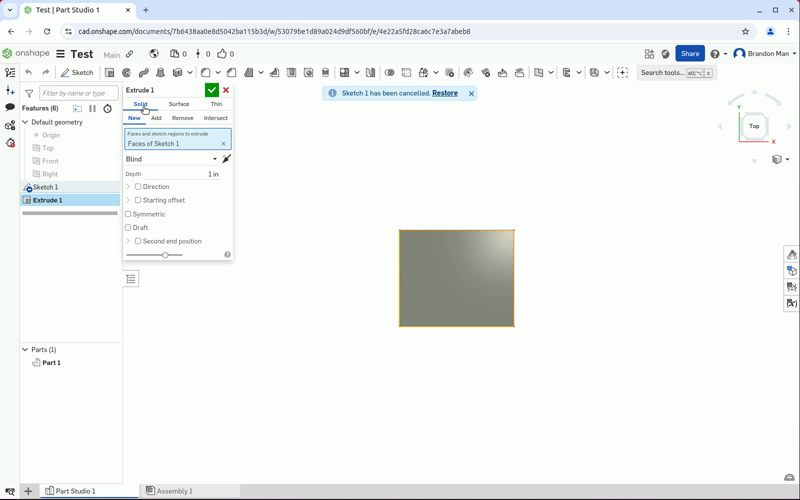
click(143, 106)
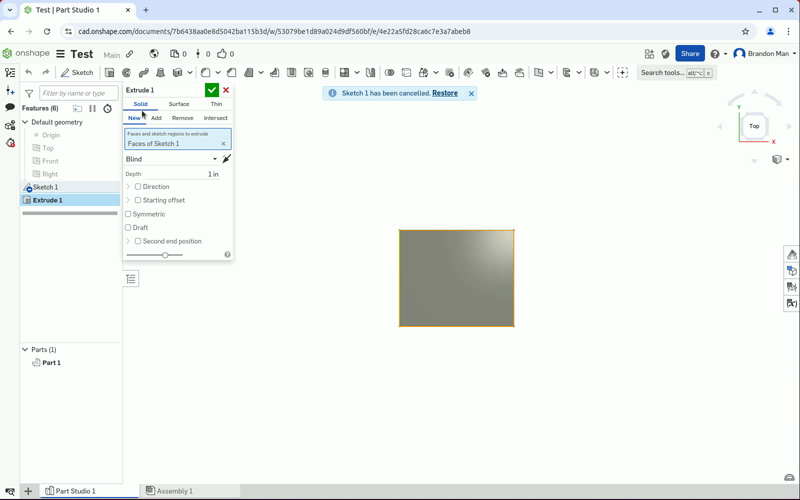
mouse_move(137, 120)
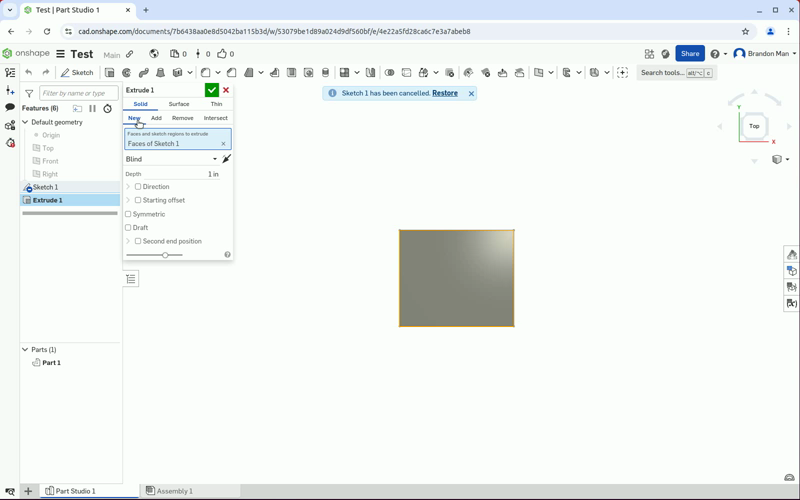
click(137, 120)
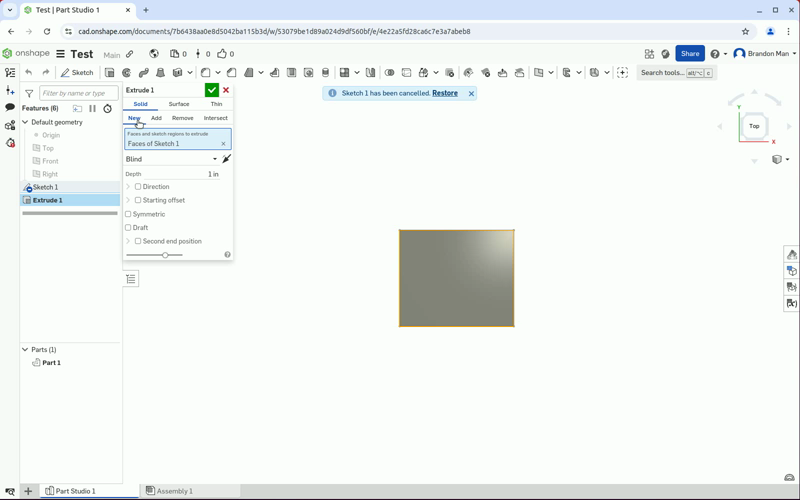
key(tab, 4)
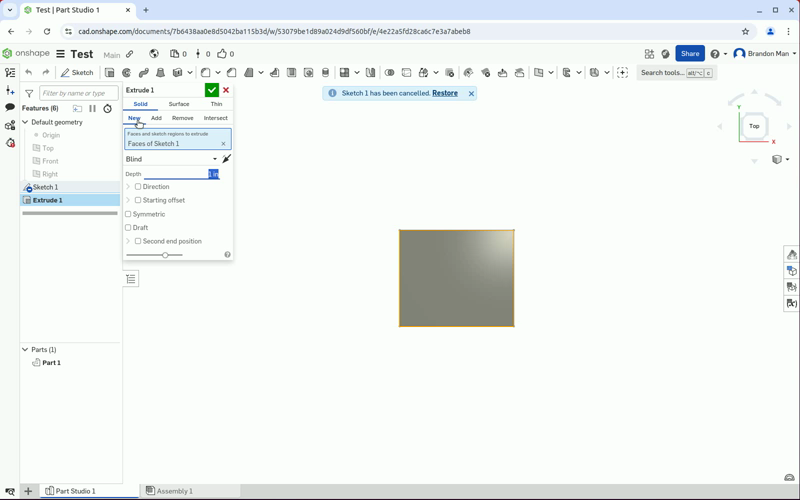
text(11.554)
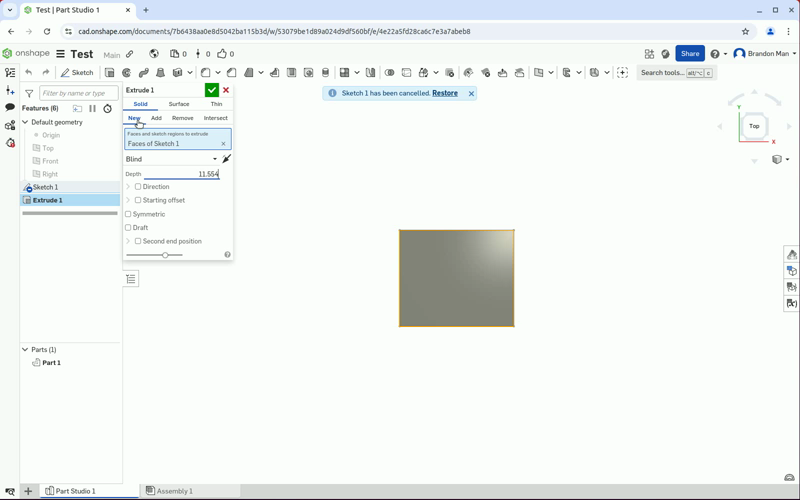
key(enter)
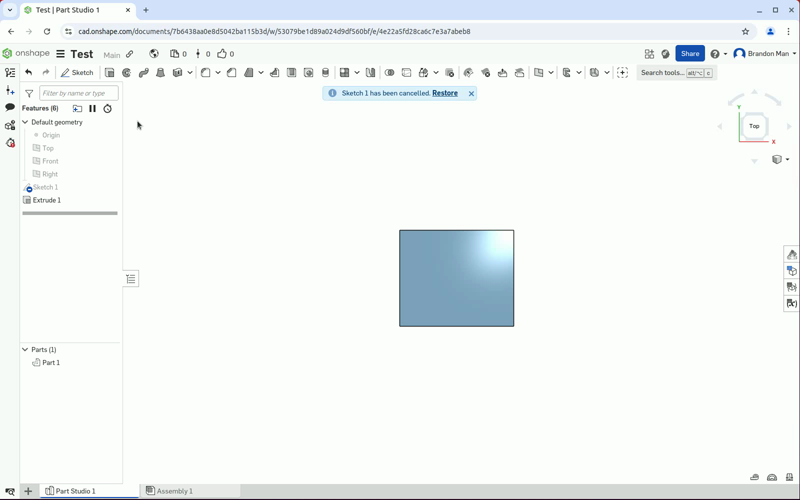
key(shift+h)
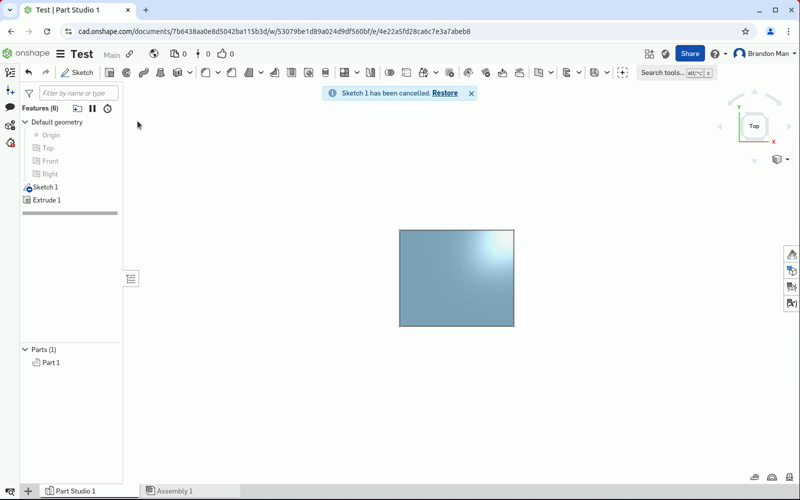
key(shift+h)
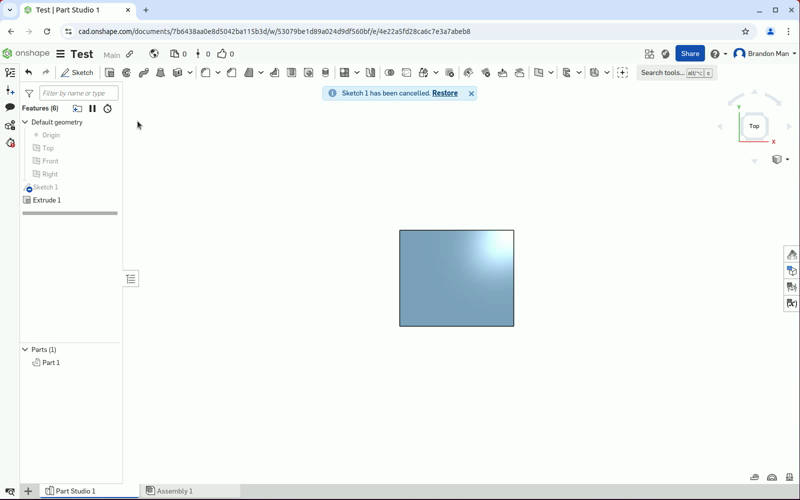
mouse_move(73, 189)
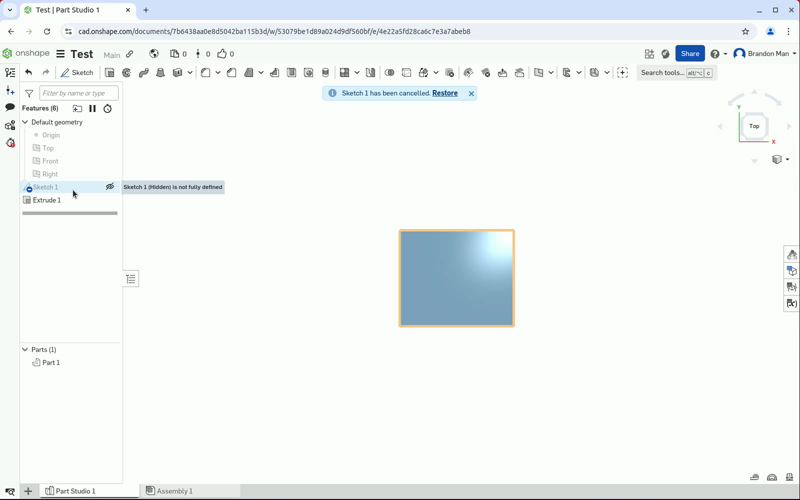
click(73, 189)
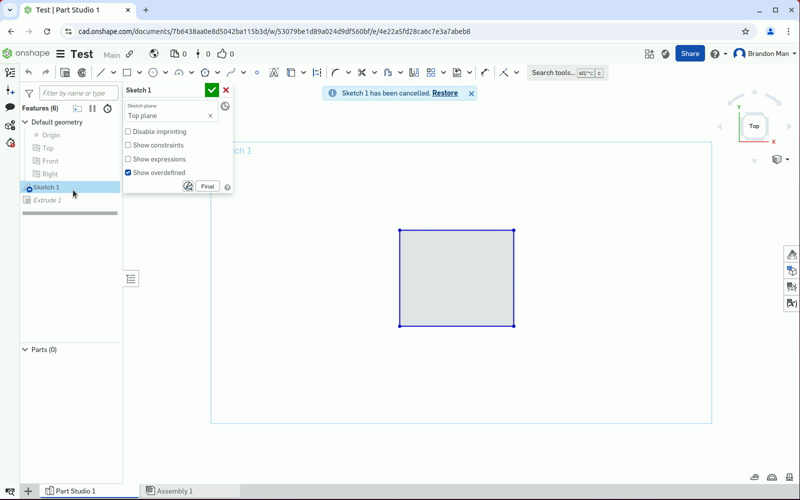
mouse_move(229, 92)
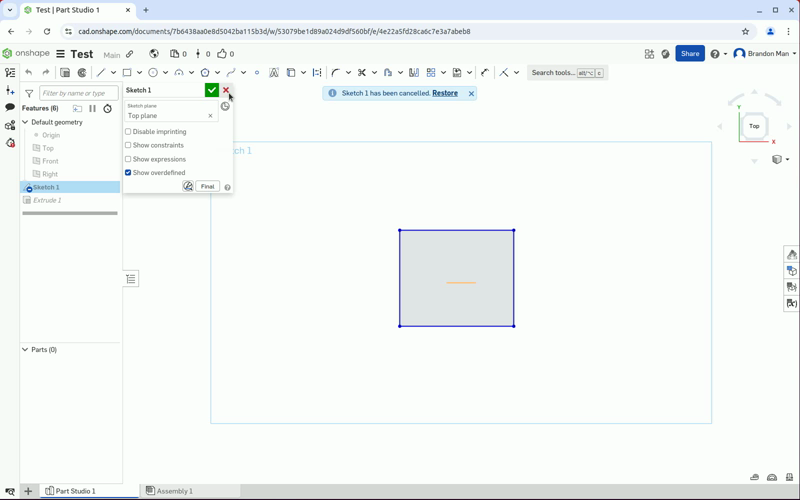
click(229, 92)
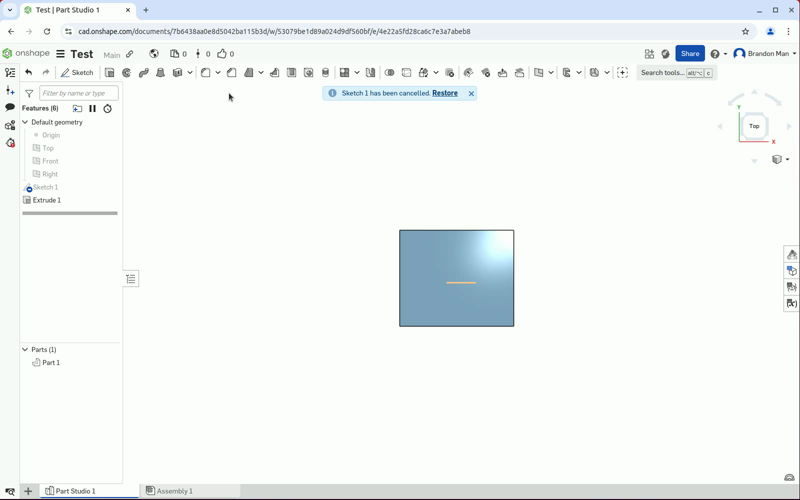
mouse_move(541, 75)
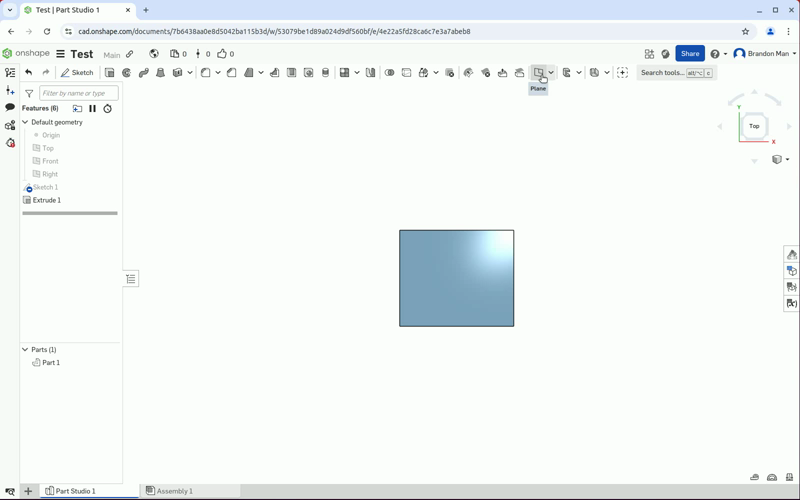
click(541, 75)
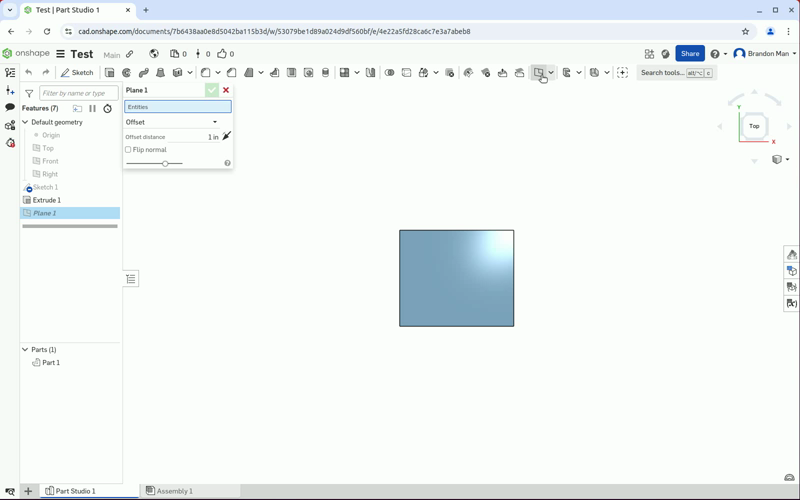
mouse_move(73, 150)
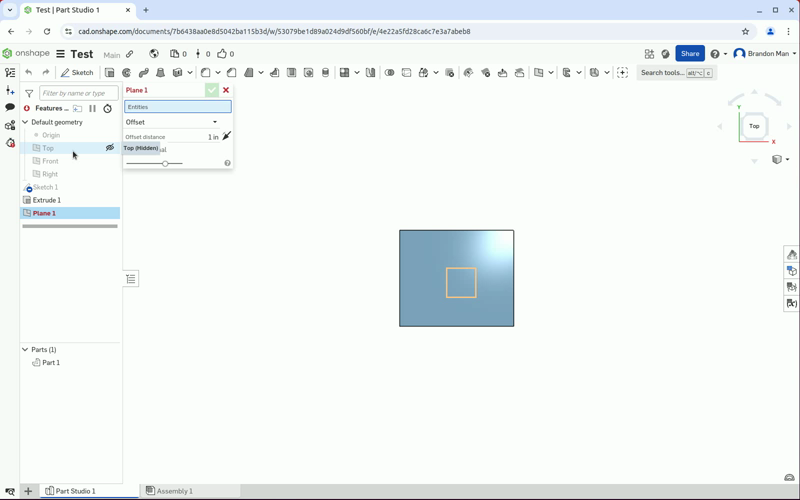
click(73, 150)
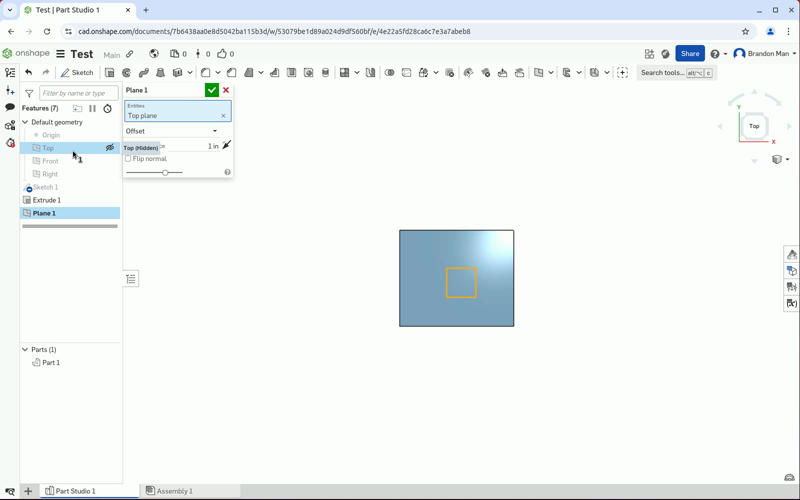
key(tab, 2)
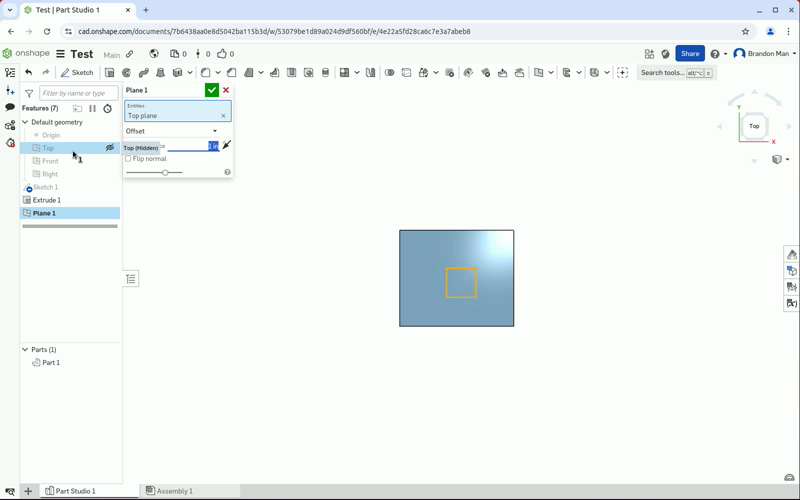
text(11.554)
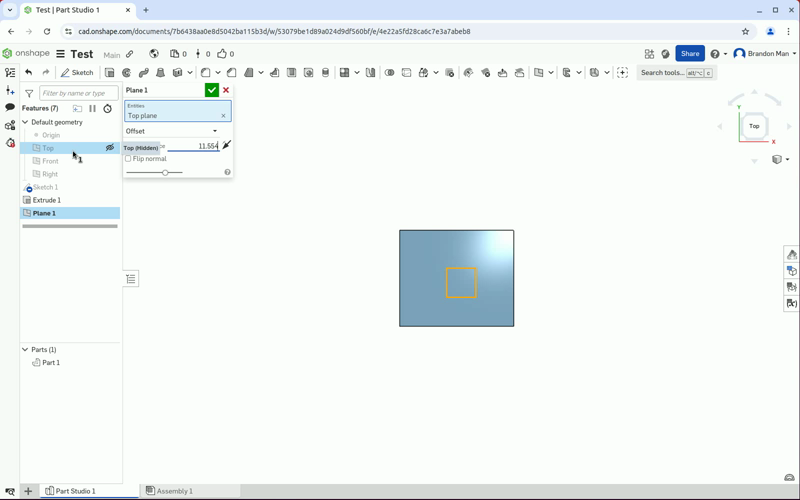
key(enter, 2)
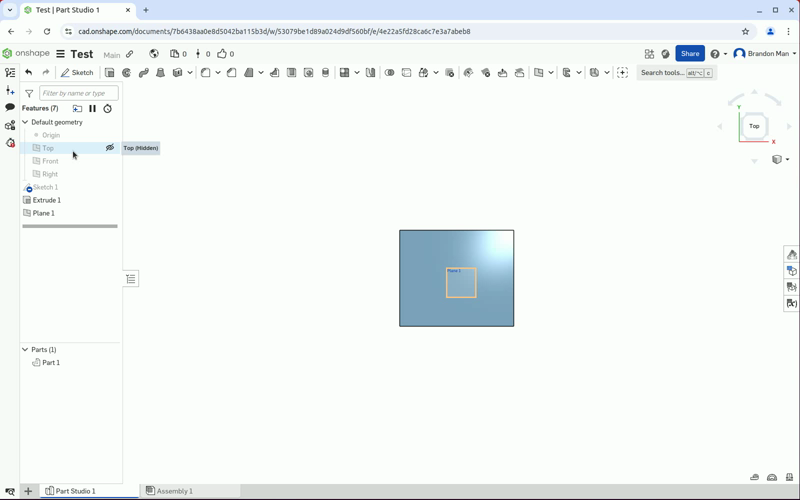
key(shift+s)
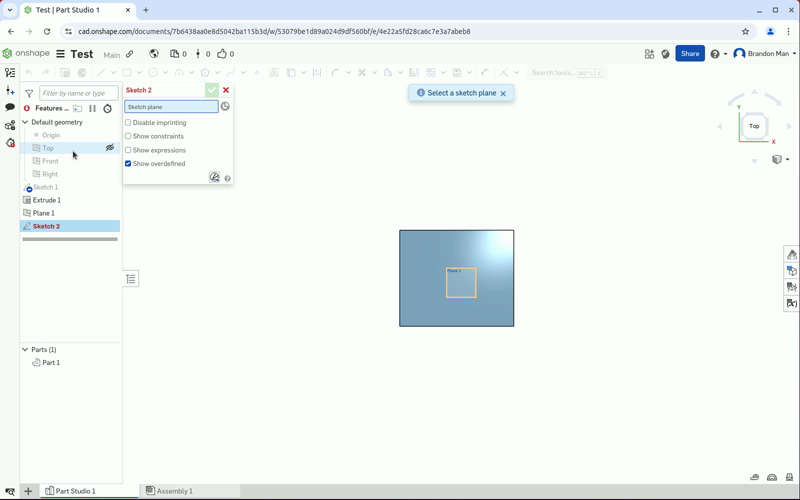
mouse_move(73, 215)
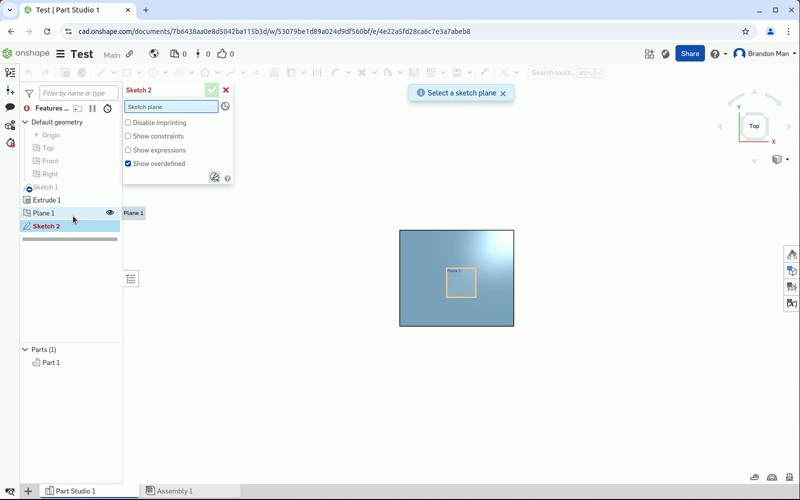
click(73, 215)
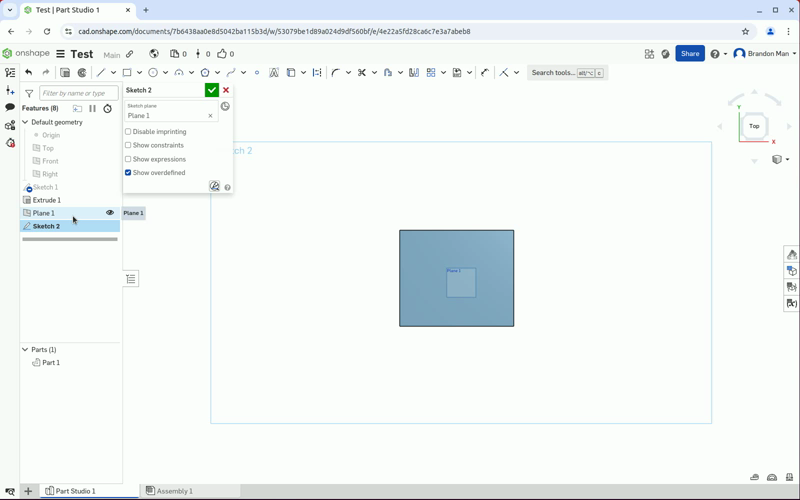
mouse_move(73, 352)
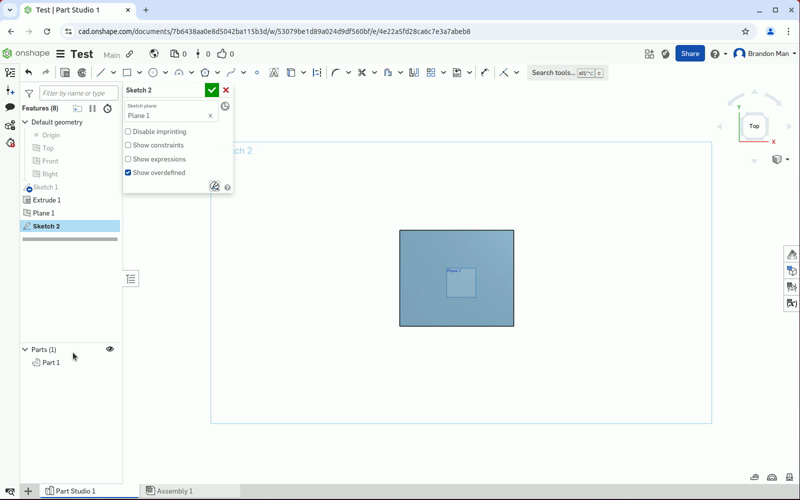
key(y)
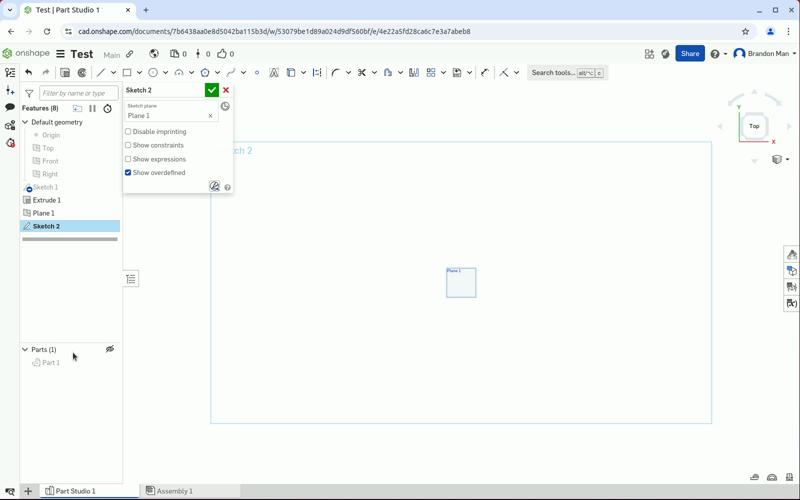
key(c)
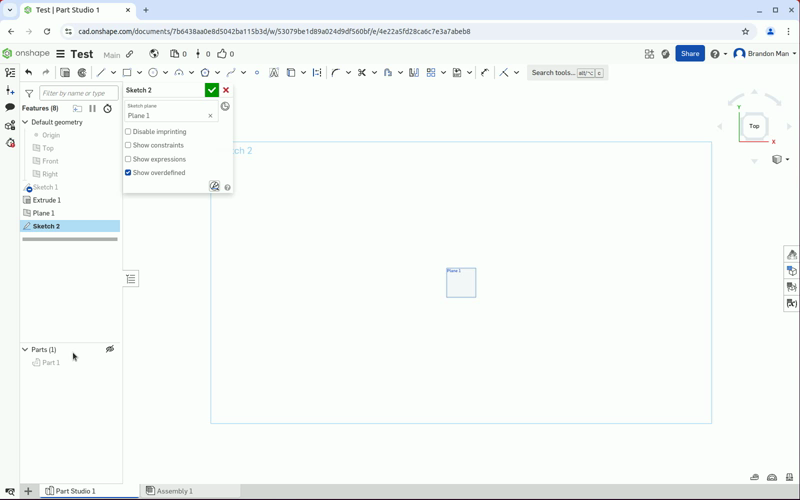
key_down(shift)
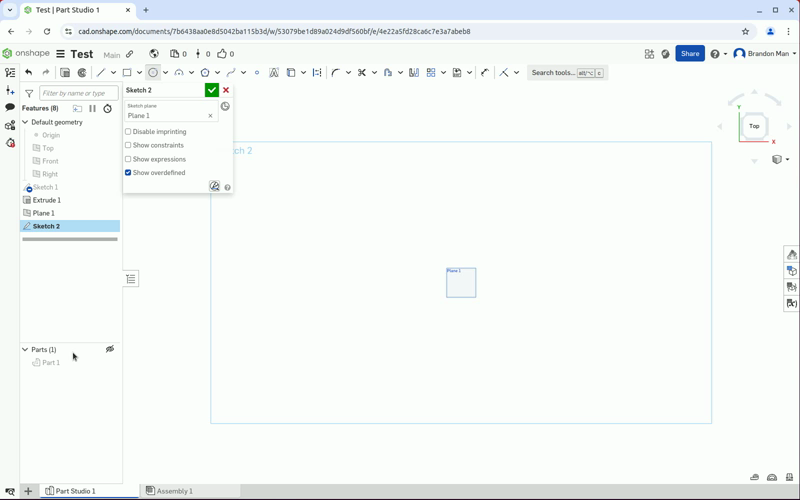
mouse_move(461, 282)
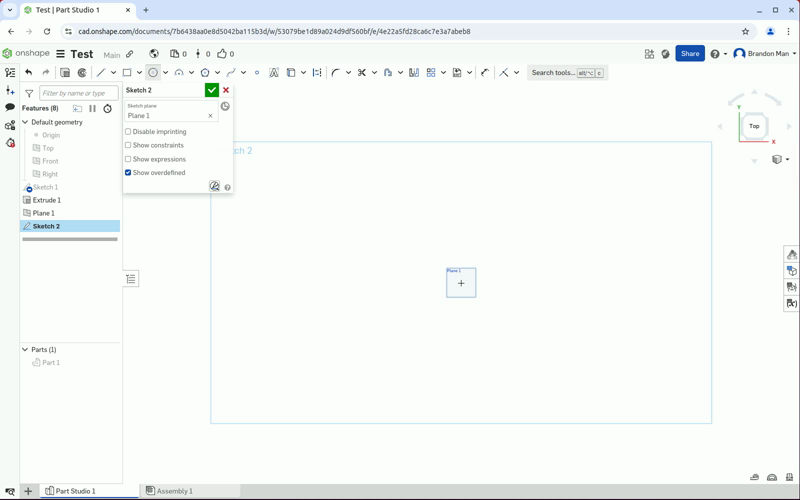
click(461, 282)
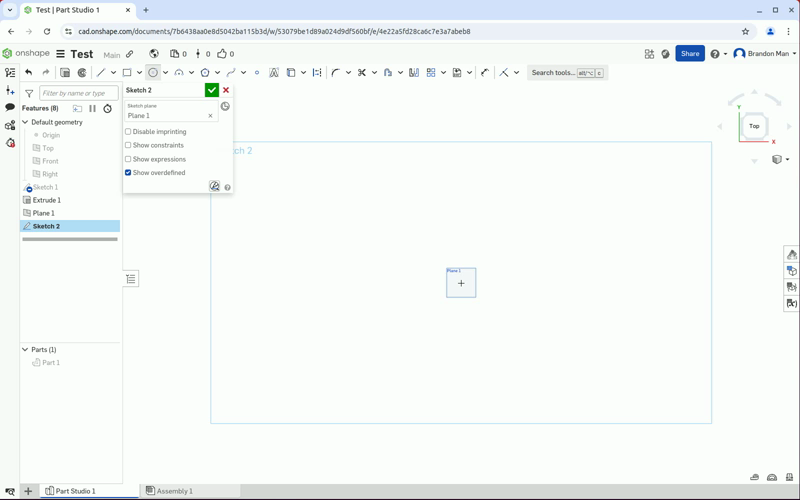
key_up(shift)
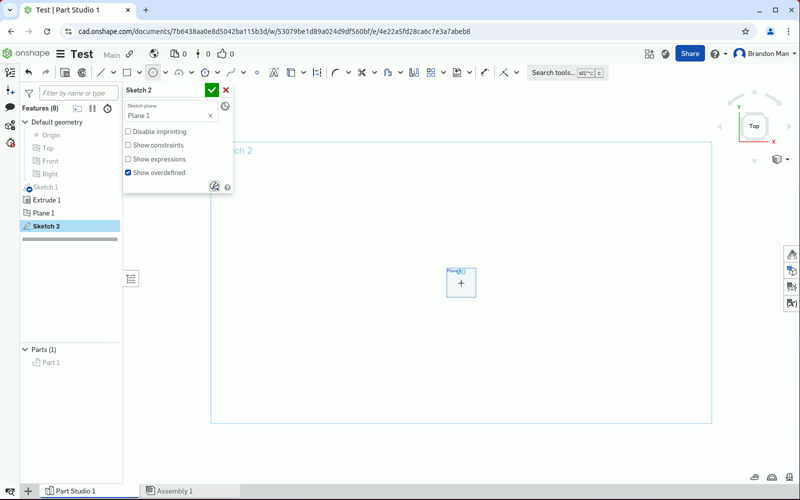
mouse_move(499, 282)
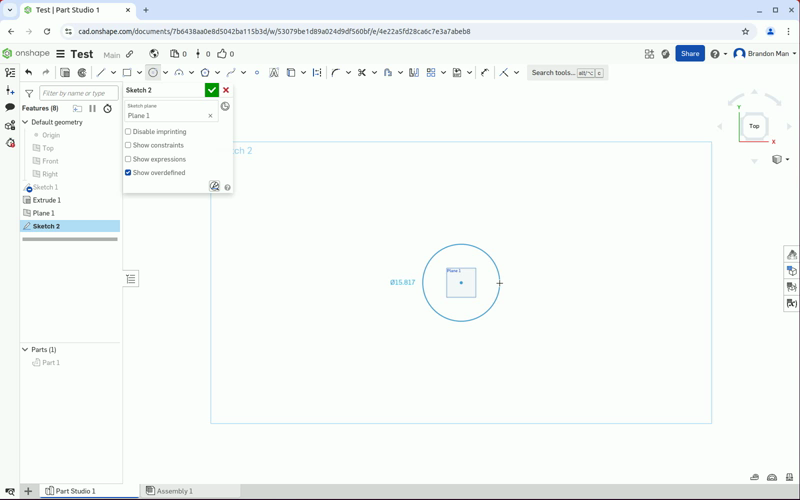
click(499, 282)
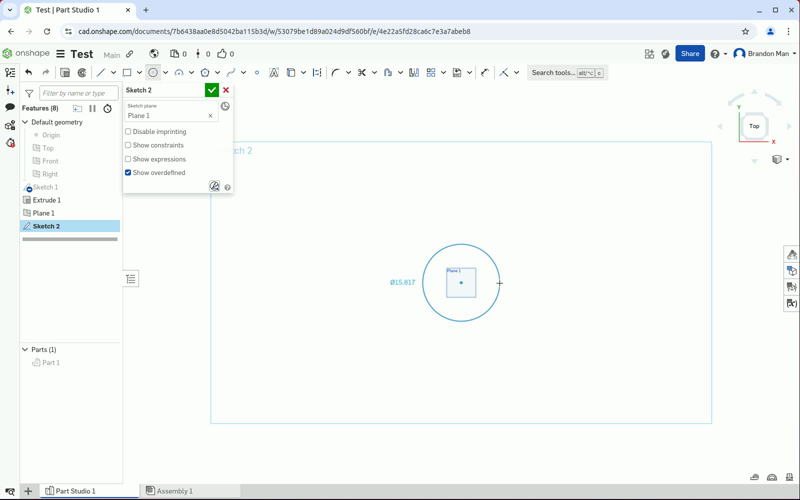
key(esc)
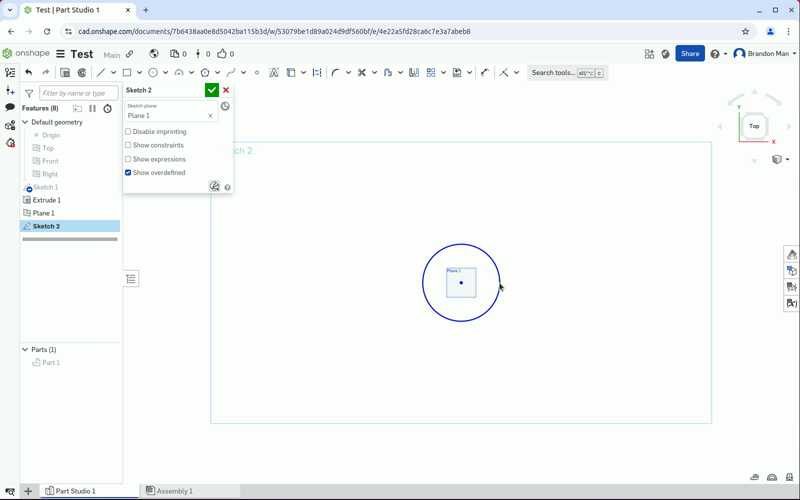
mouse_move(479, 295)
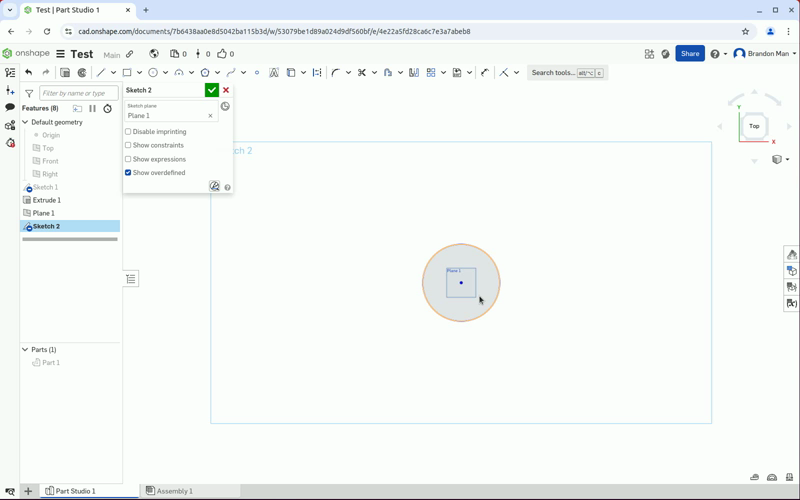
click(479, 295)
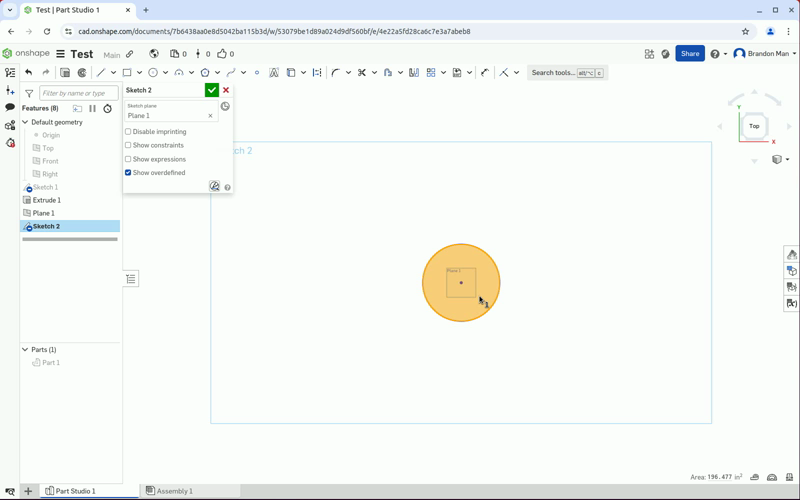
mouse_move(73, 352)
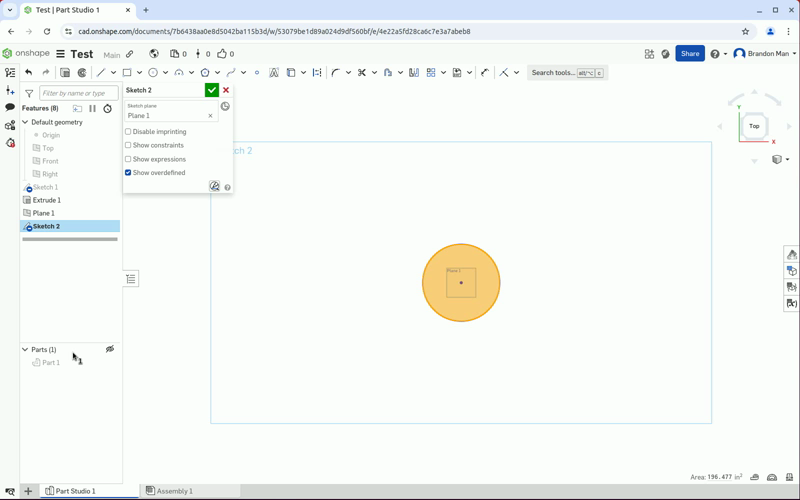
key(shift+y)
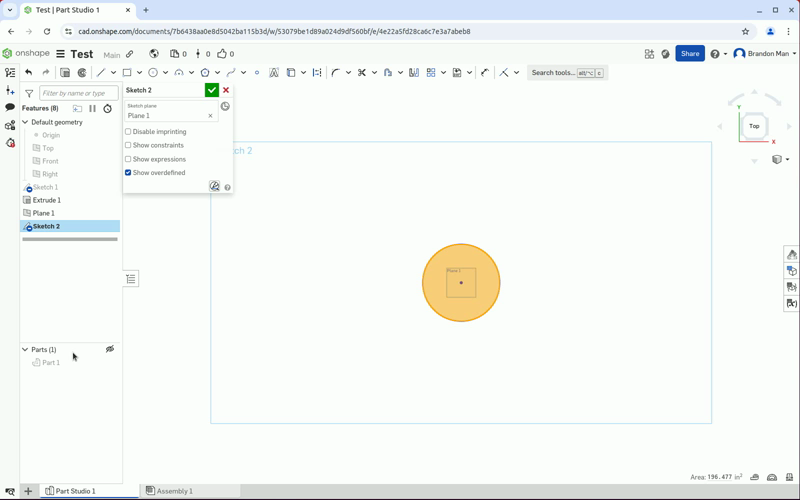
key(shift+e)
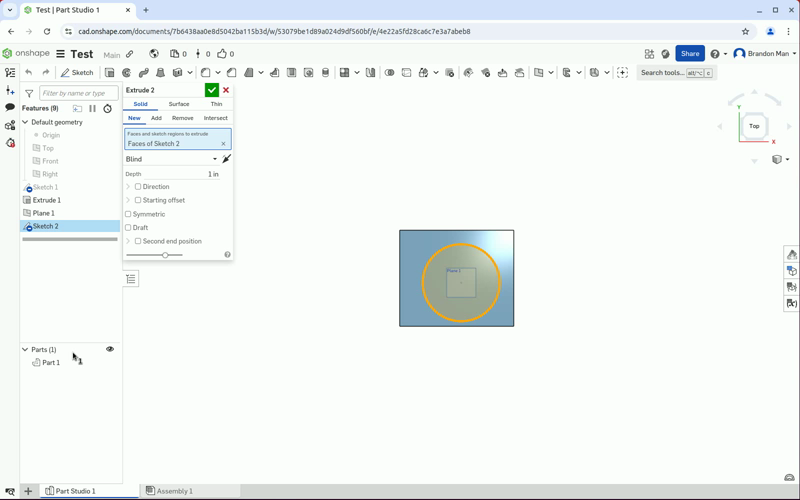
mouse_move(143, 106)
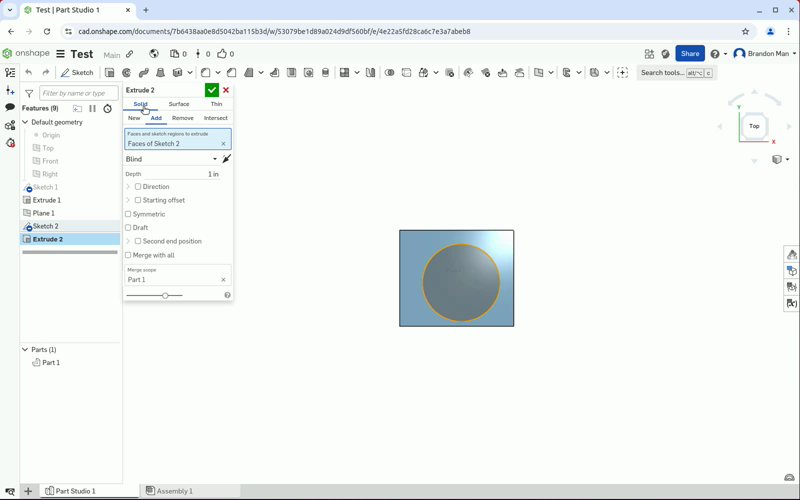
click(143, 106)
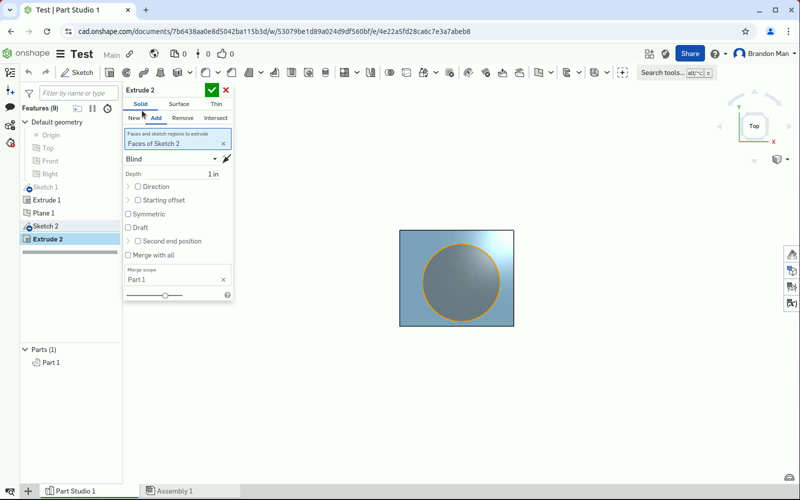
mouse_move(137, 120)
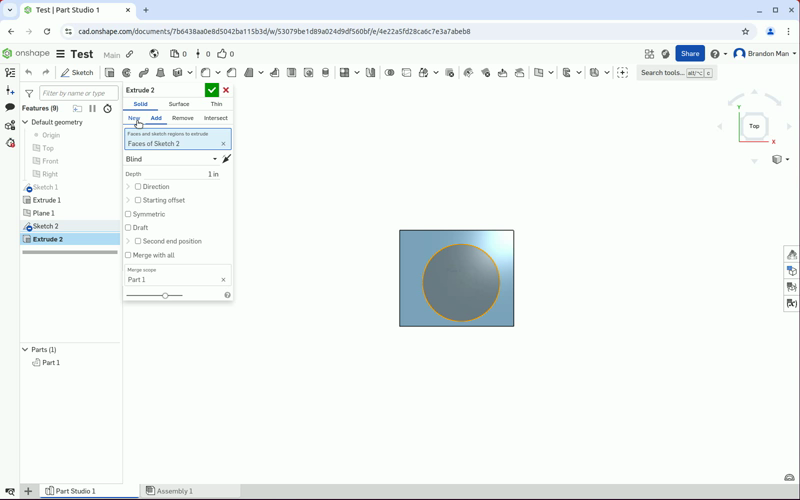
click(137, 120)
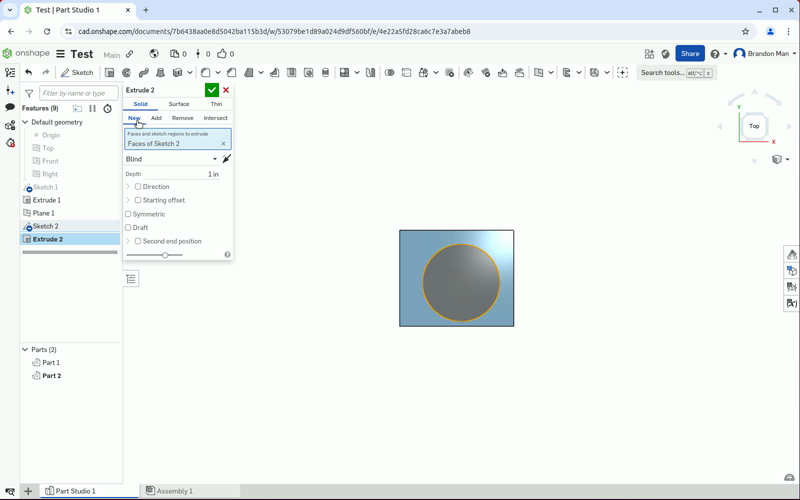
key(tab, 4)
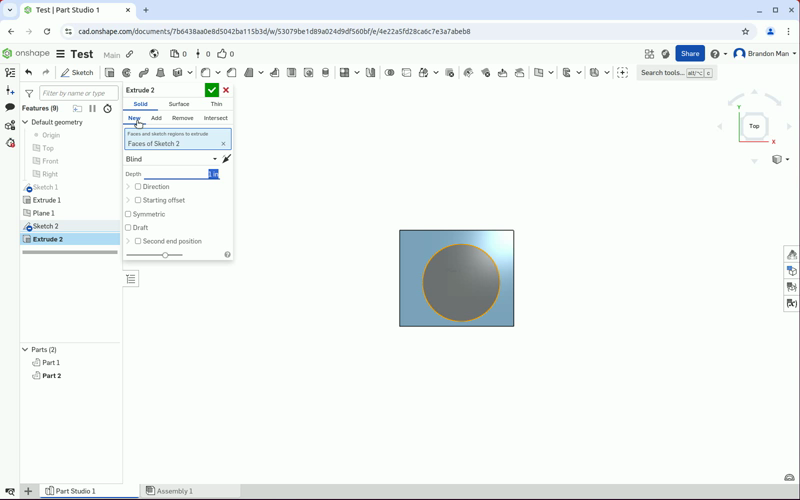
text(11.554)
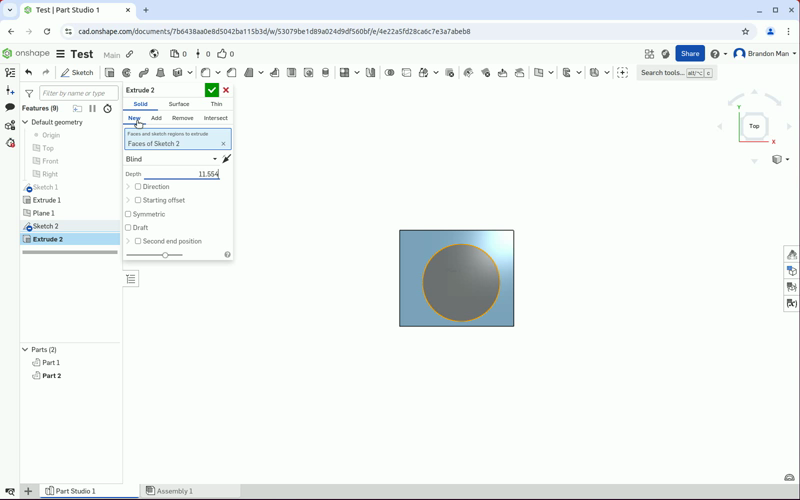
key(enter)
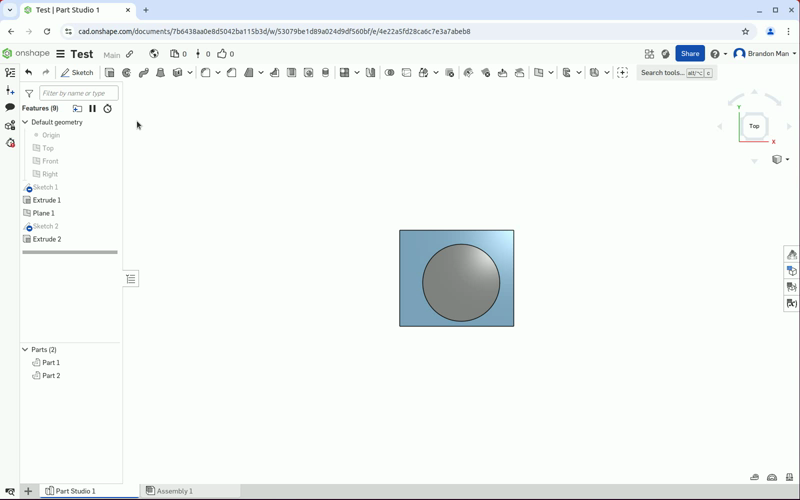
key(shift+h)
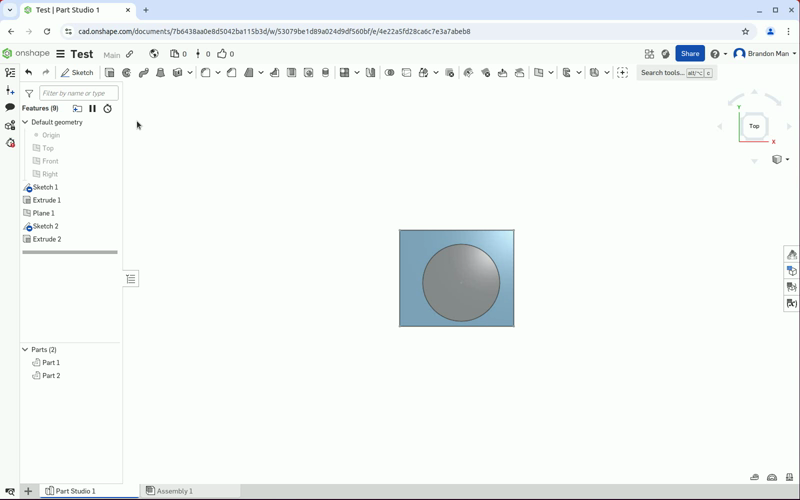
key(shift+h)
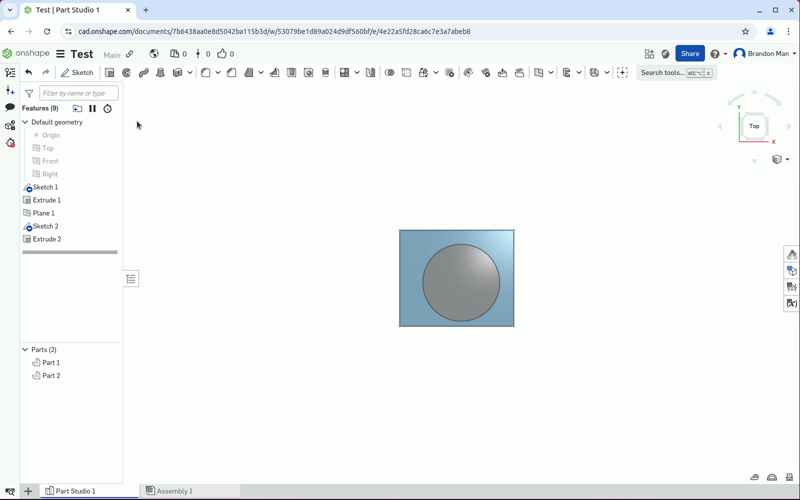
key(shift+7)
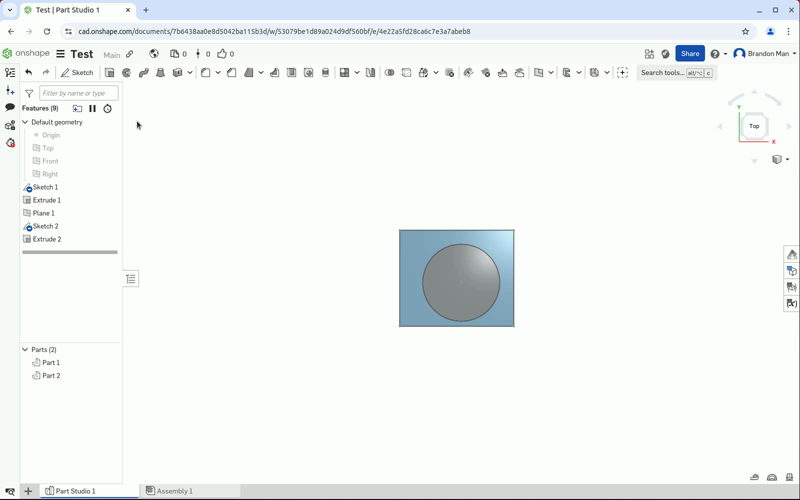
key(up, 3)
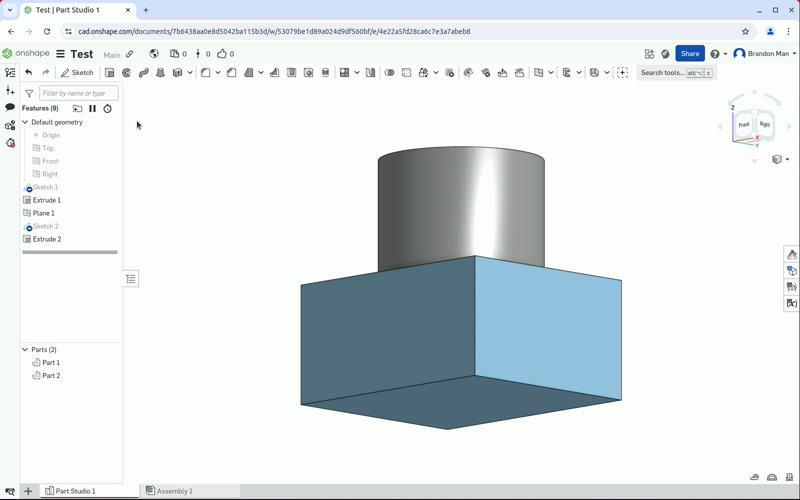
key(left, 3)
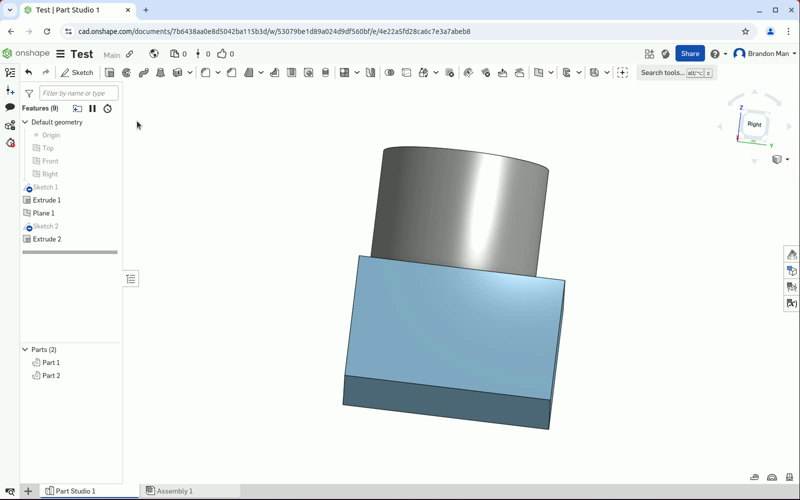
key(right, 3)
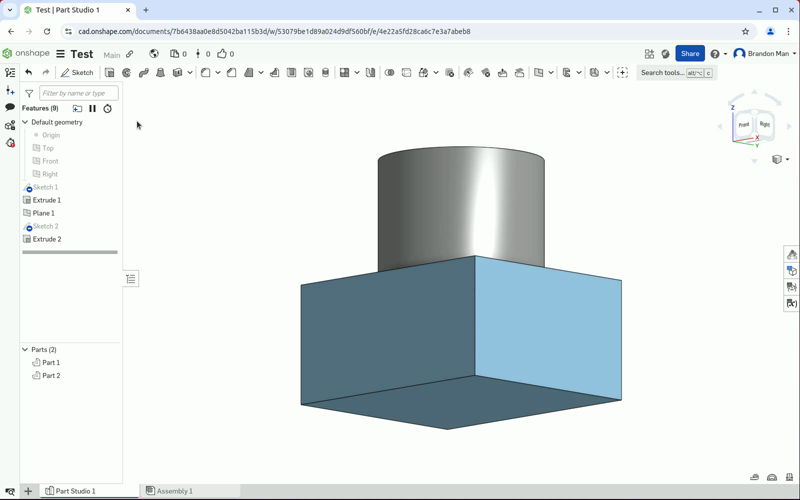
key(down, 3)
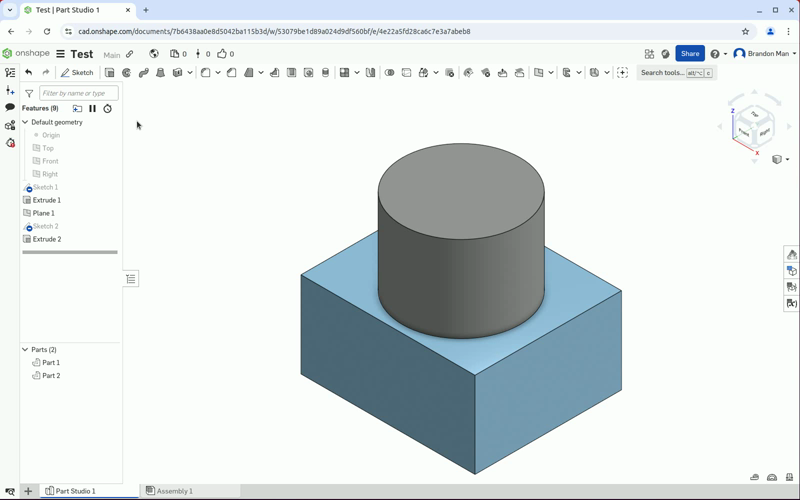
mouse_move(73, 189)
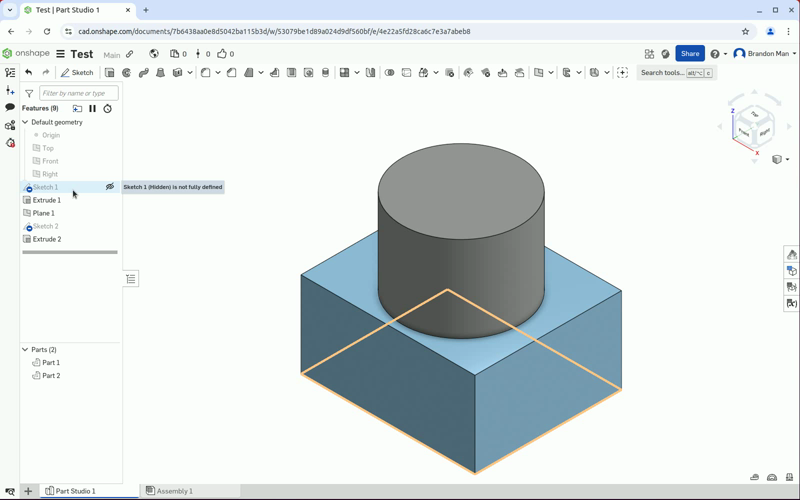
click(73, 189)